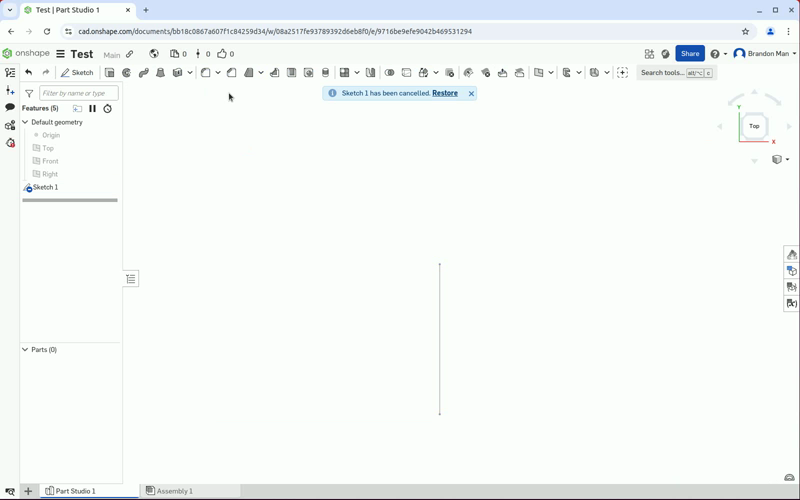
key(shift+h)
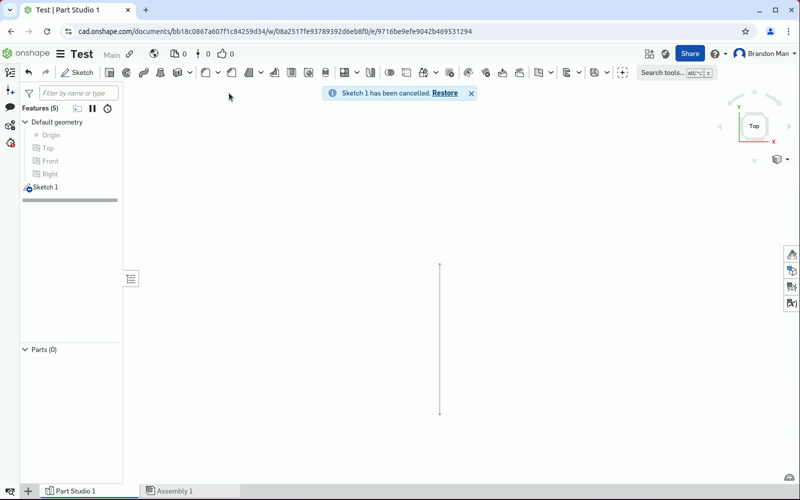
key(shift+s)
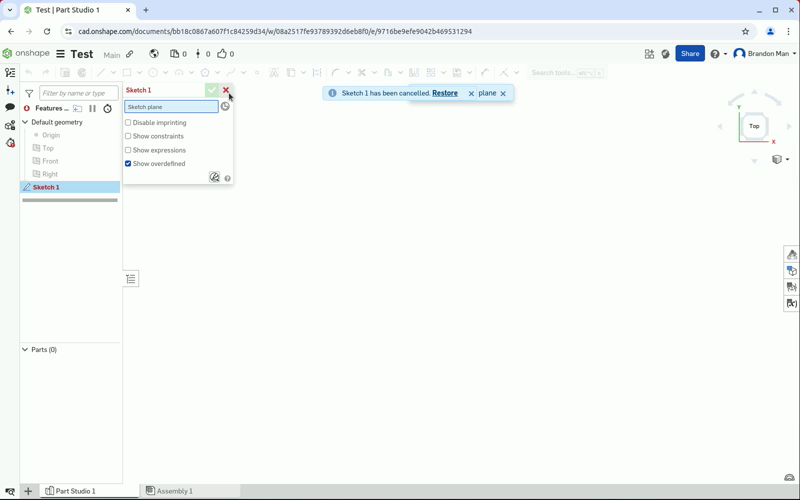
mouse_move(73, 150)
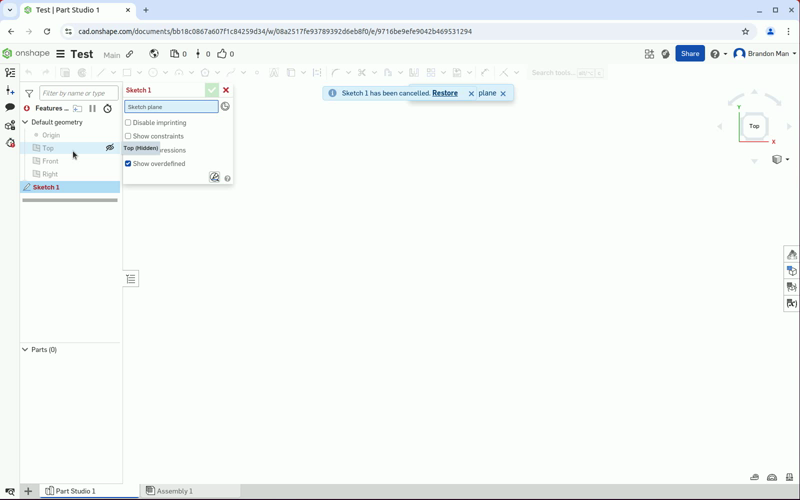
click(73, 150)
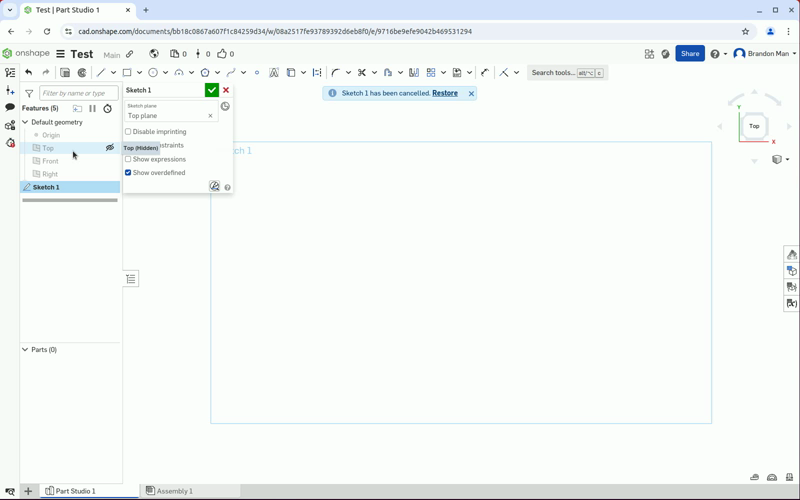
mouse_move(73, 352)
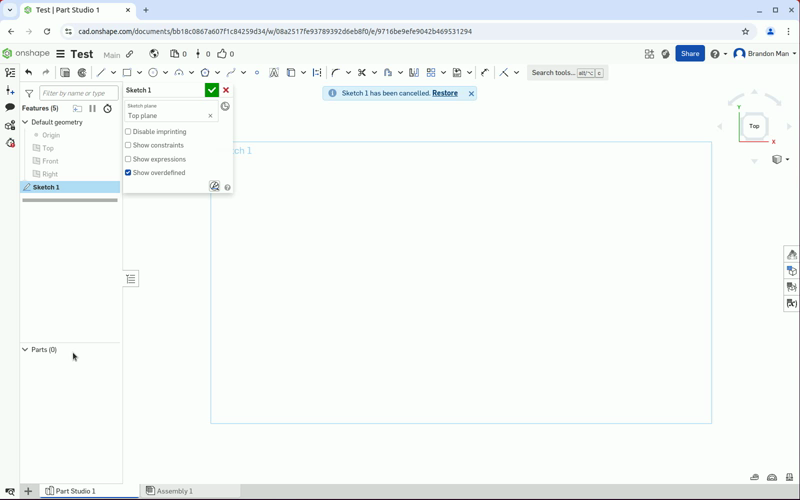
key(y)
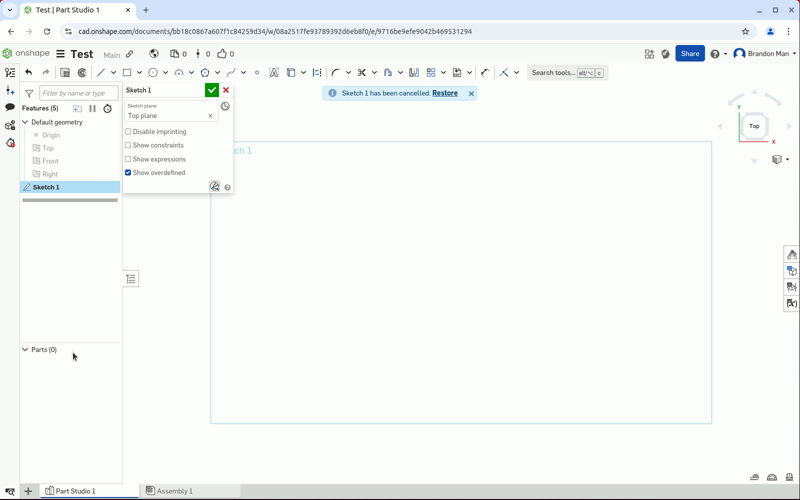
key(c)
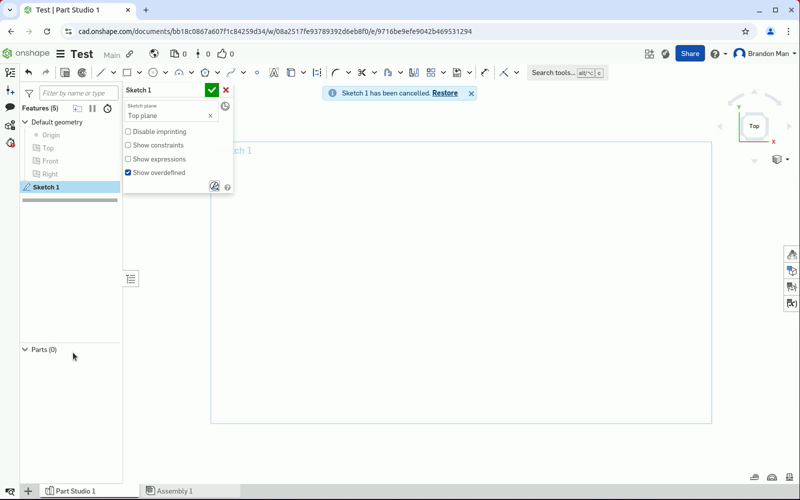
key_down(shift)
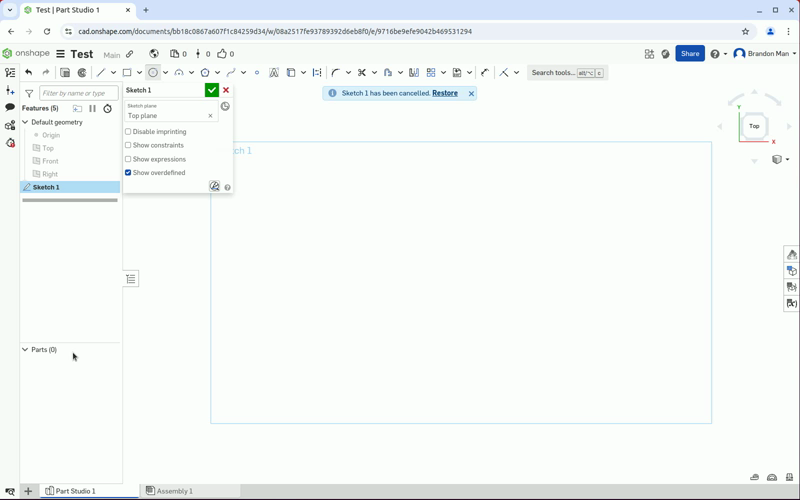
mouse_move(461, 282)
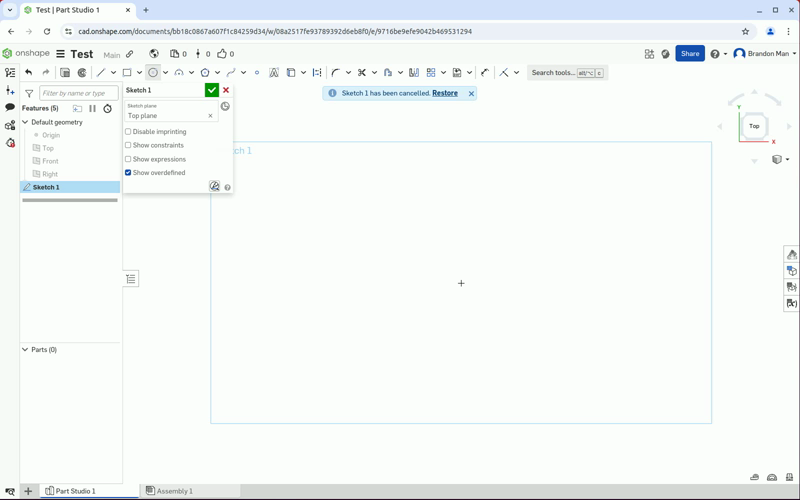
click(461, 282)
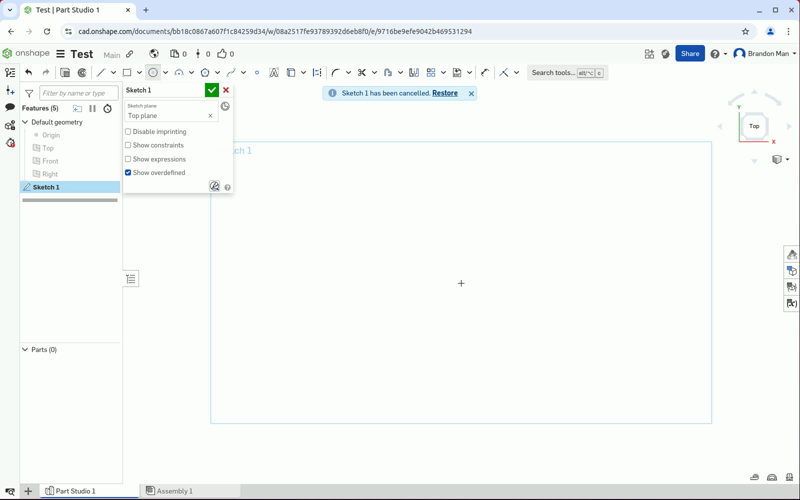
key_up(shift)
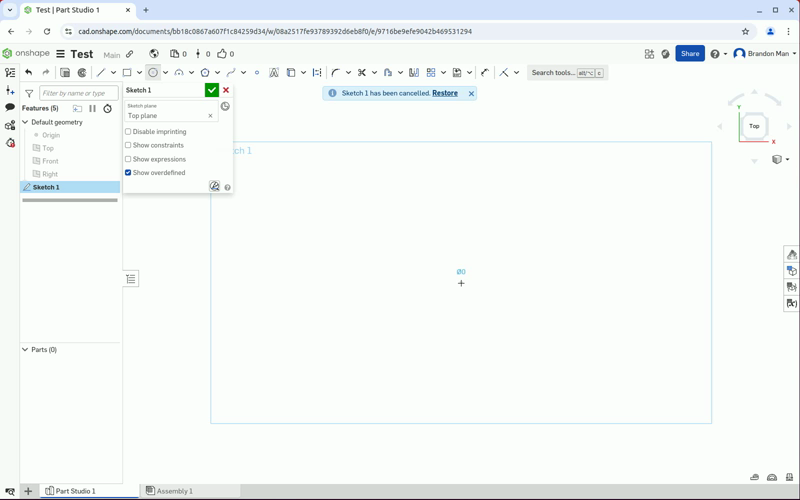
mouse_move(574, 282)
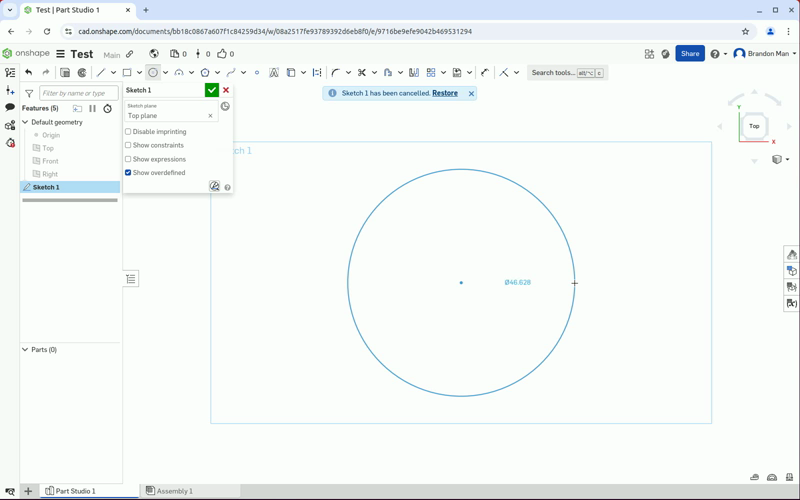
click(574, 282)
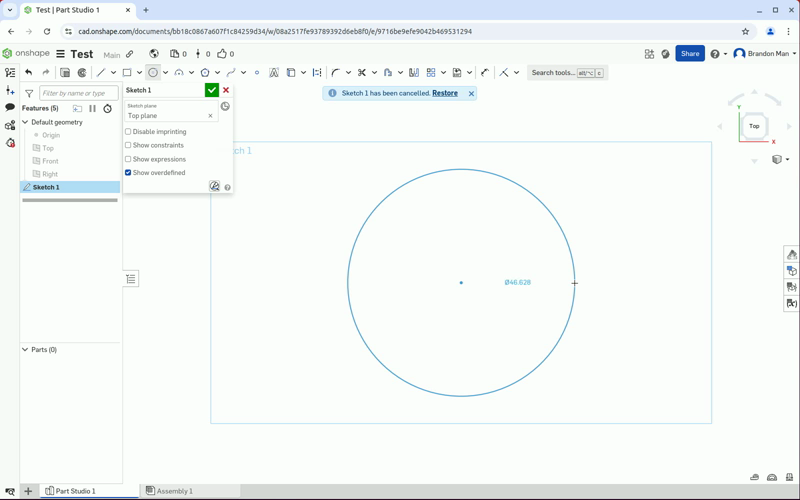
key(esc)
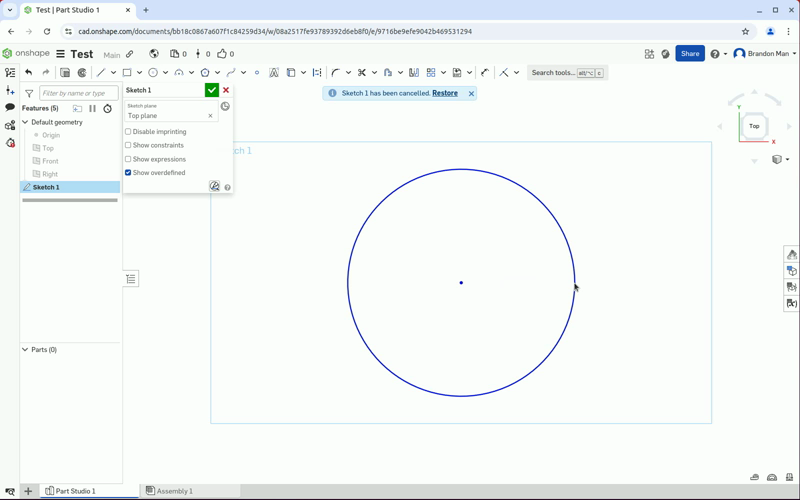
mouse_move(454, 206)
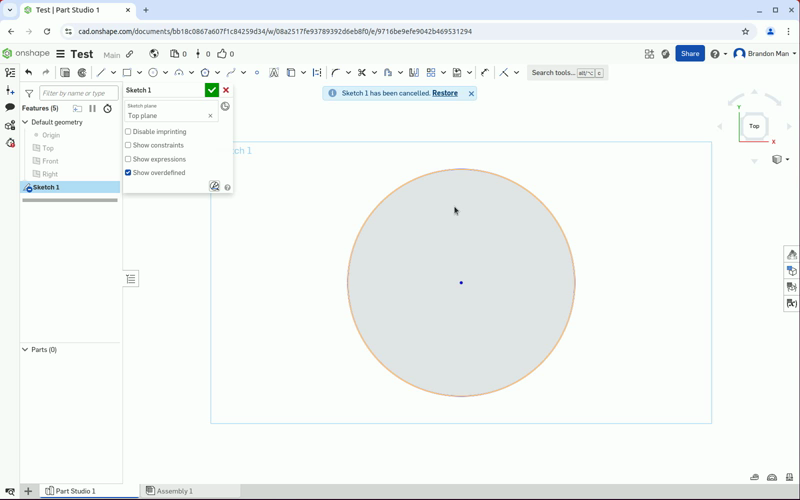
click(454, 206)
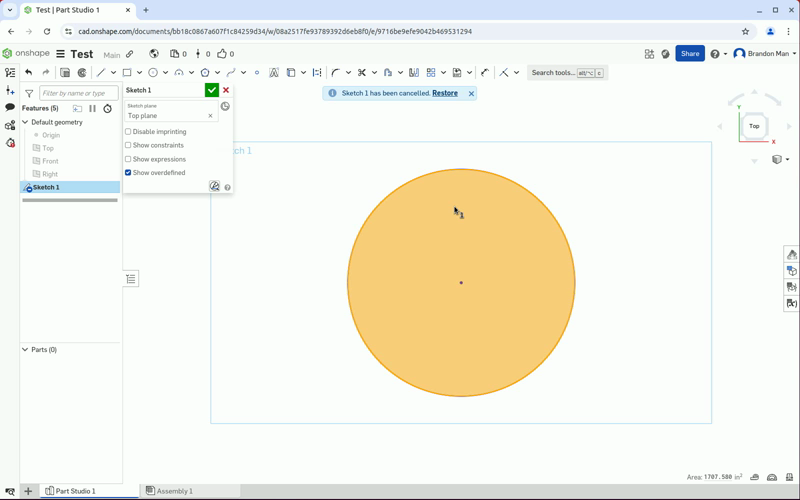
mouse_move(73, 352)
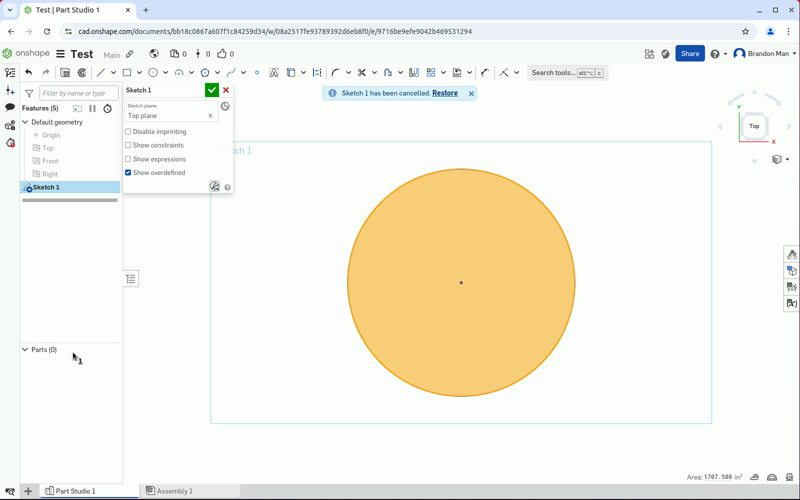
key(shift+y)
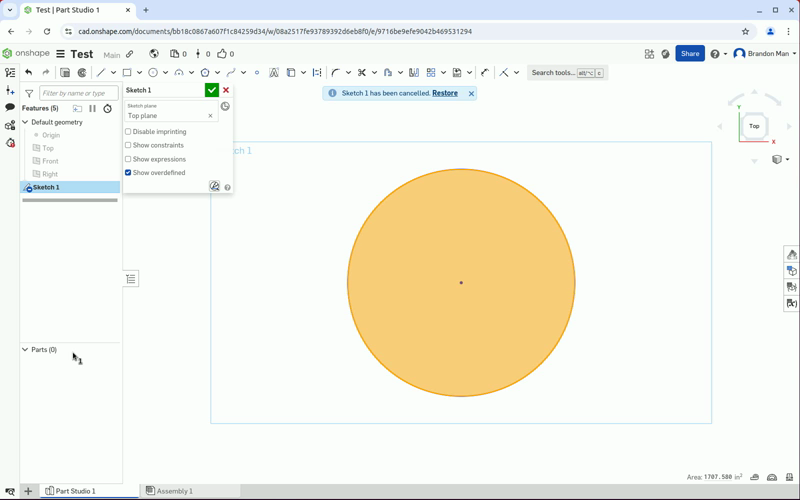
key(shift+e)
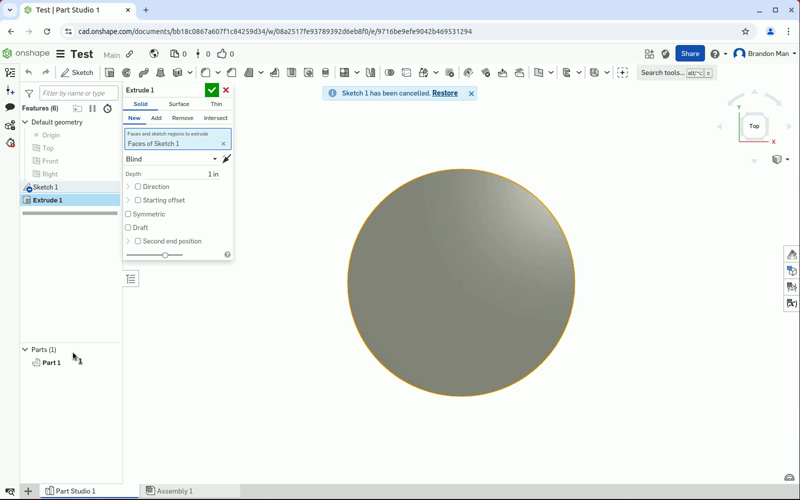
mouse_move(143, 106)
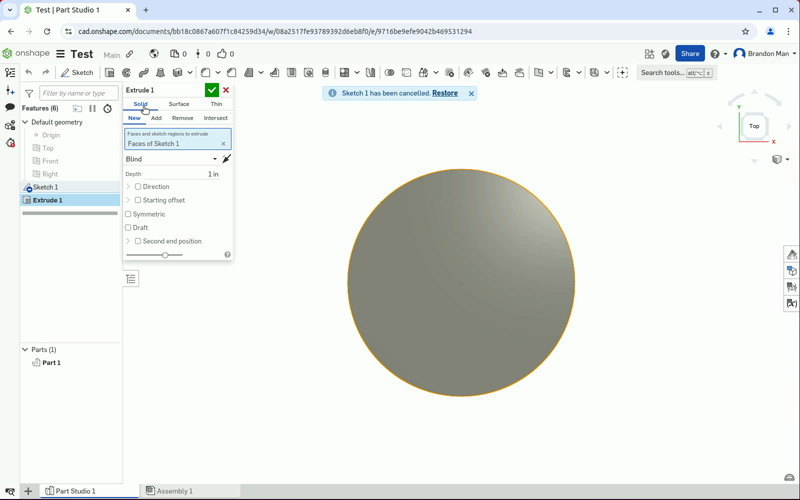
click(143, 106)
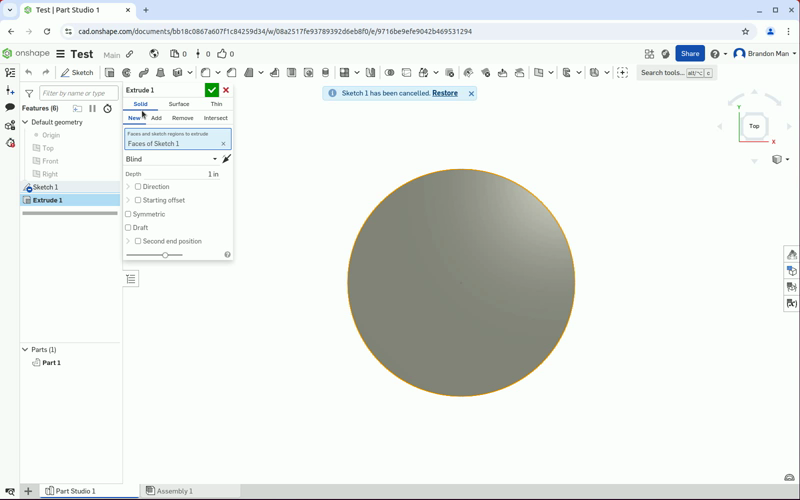
mouse_move(137, 120)
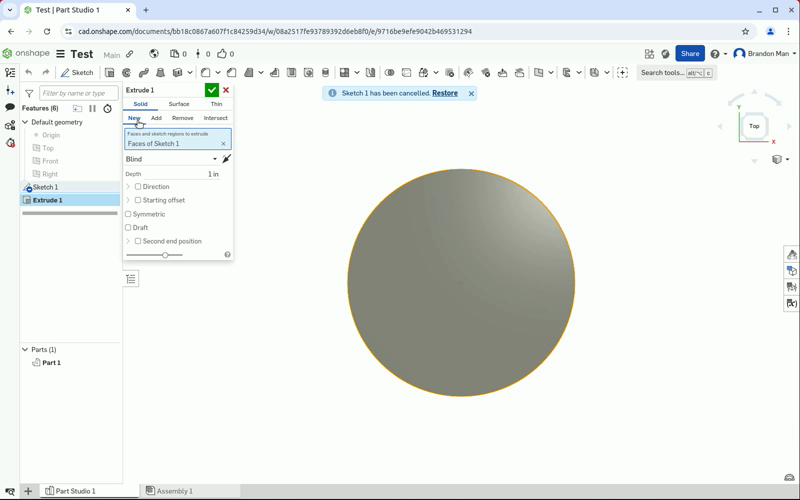
click(137, 120)
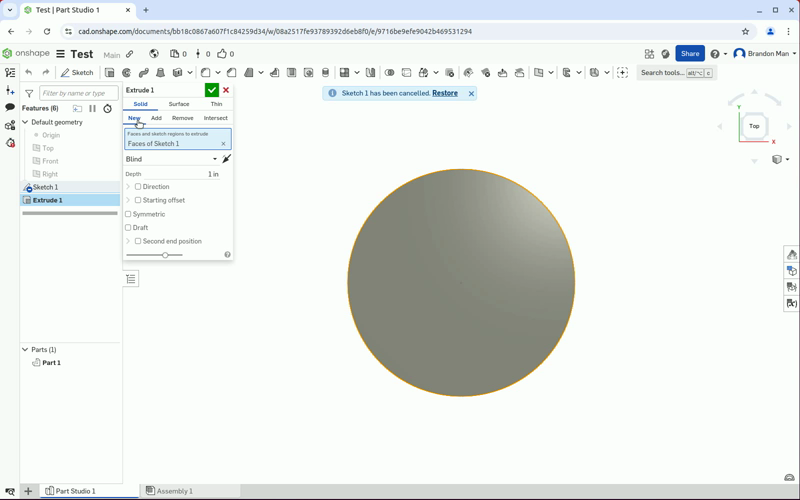
key(tab, 4)
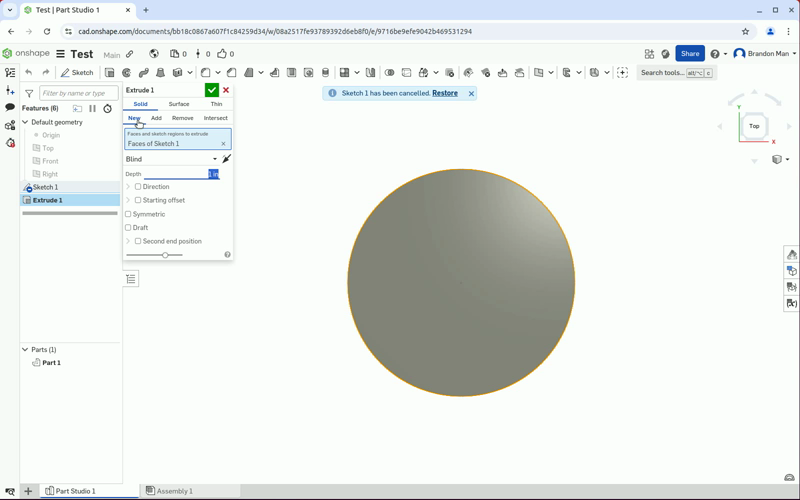
text(11.073)
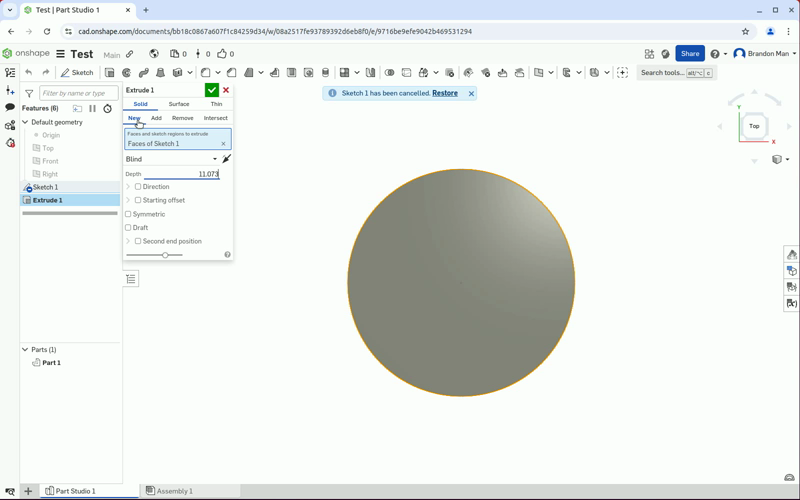
key(enter)
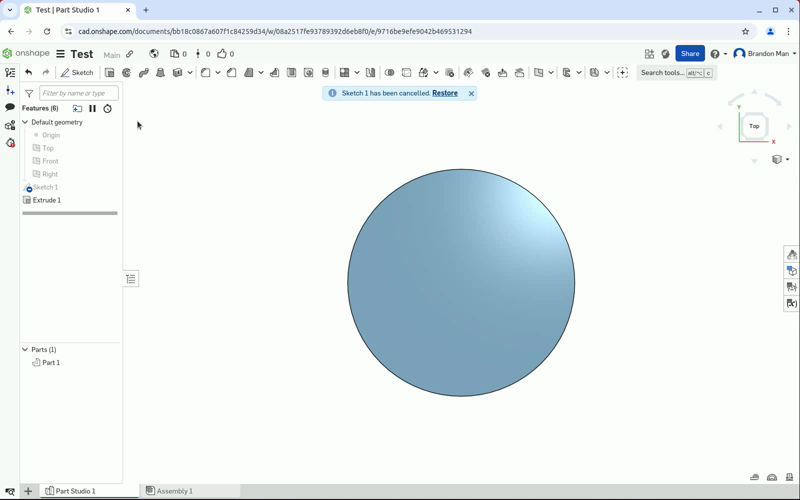
key(shift+h)
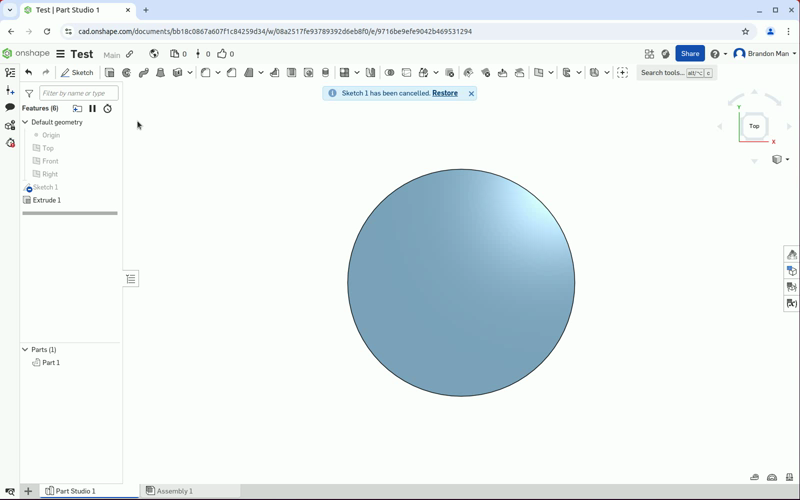
key(shift+h)
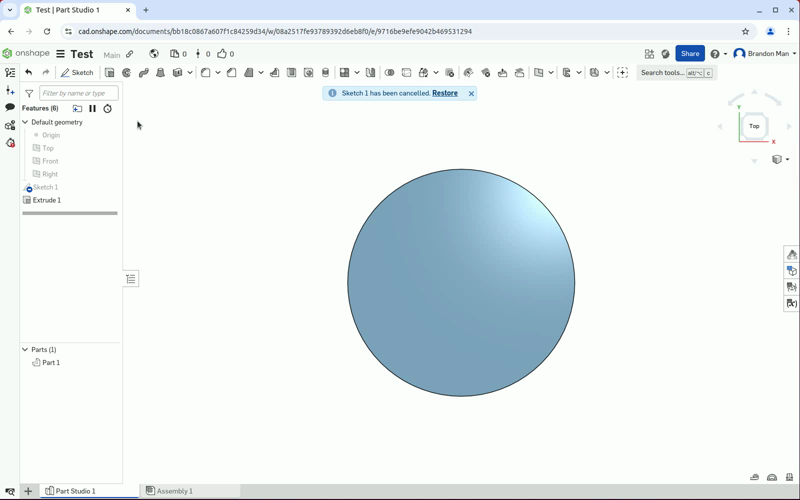
mouse_move(73, 189)
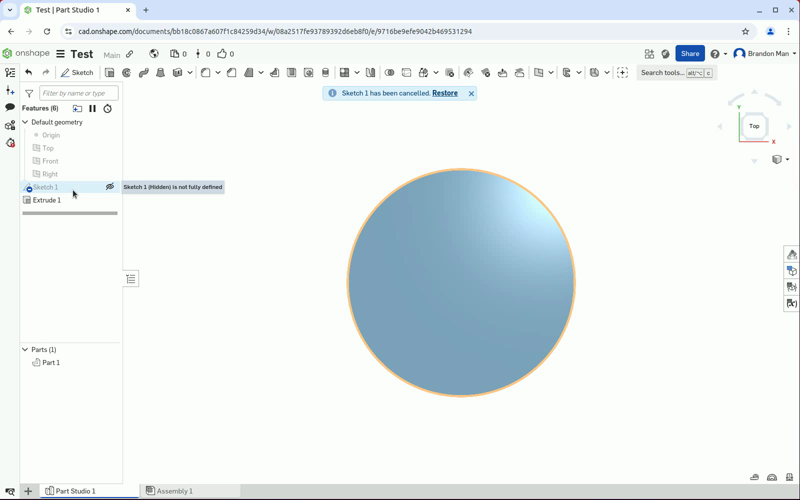
click(73, 189)
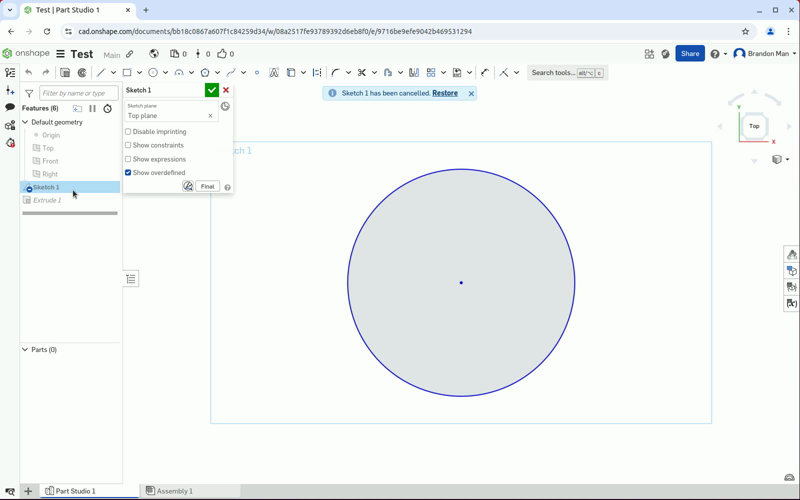
mouse_move(229, 92)
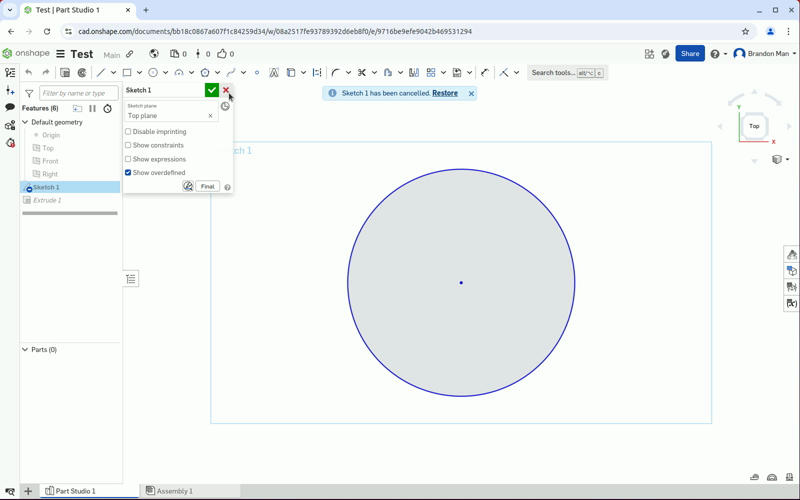
click(229, 92)
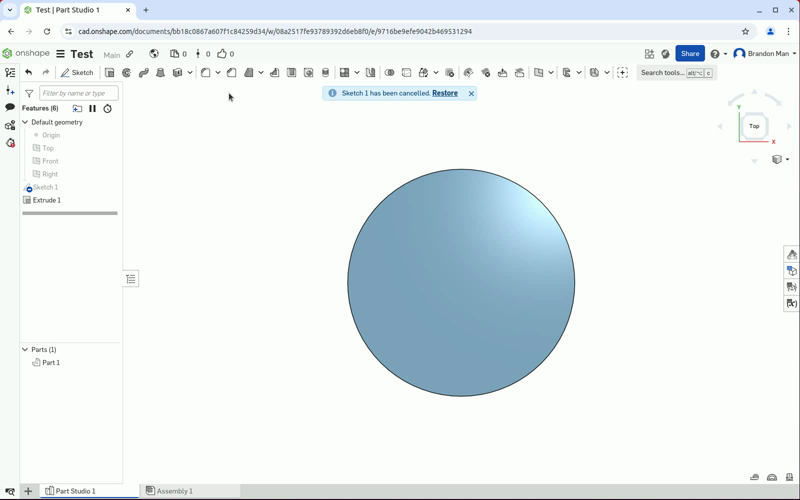
mouse_move(541, 75)
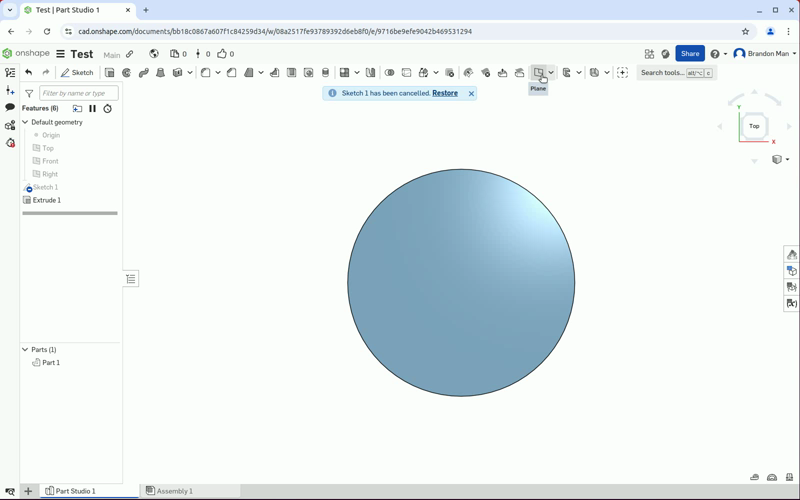
click(541, 75)
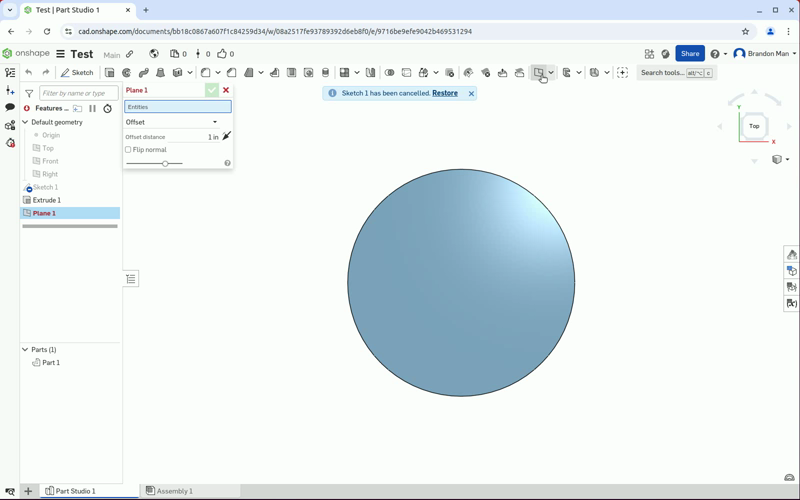
mouse_move(73, 150)
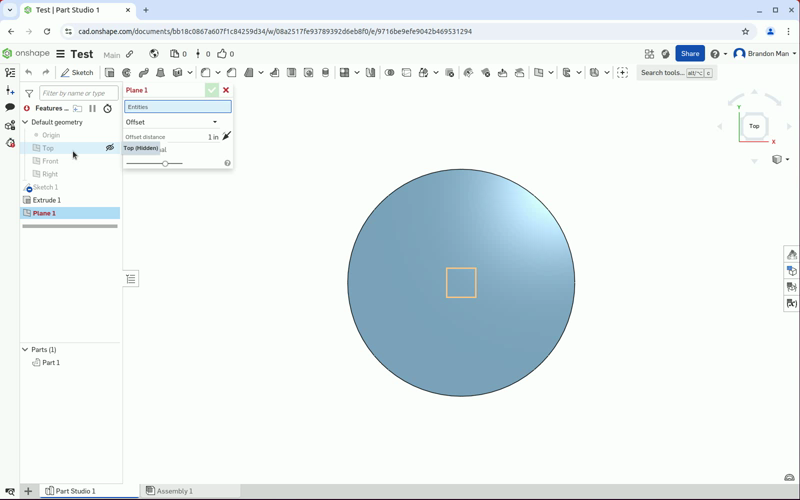
click(73, 150)
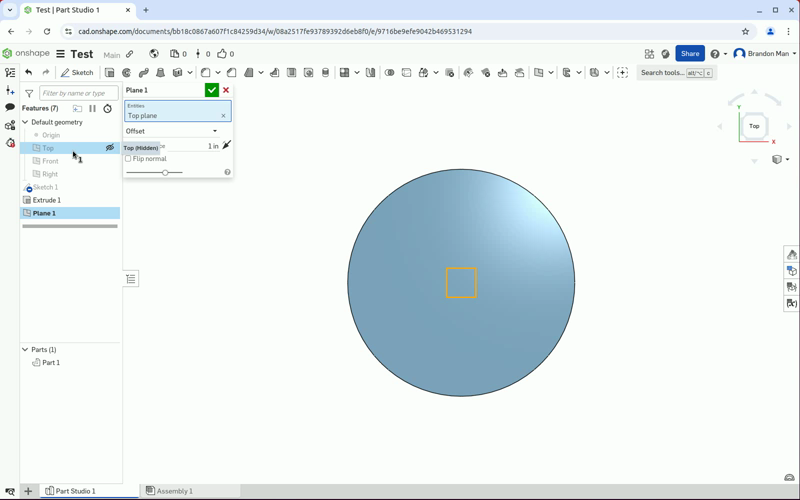
key(tab, 2)
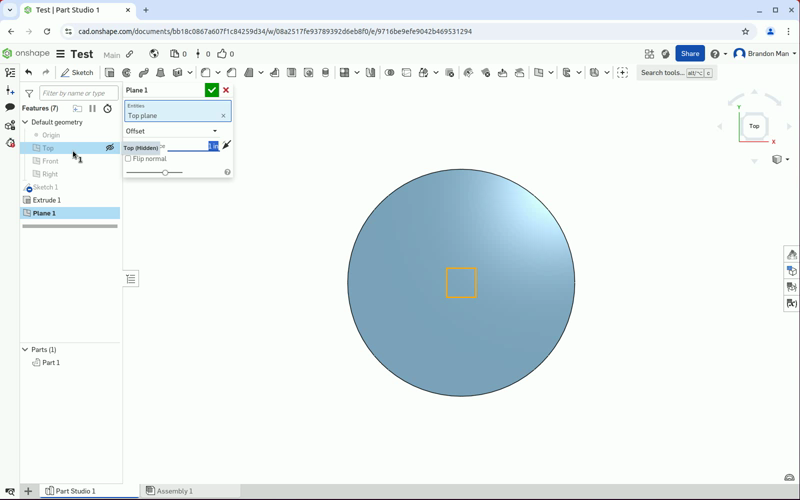
text(11.061)
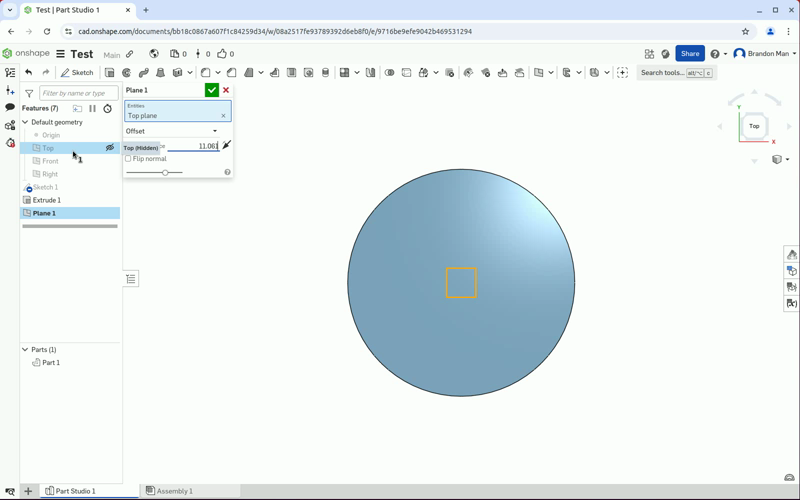
key(enter, 2)
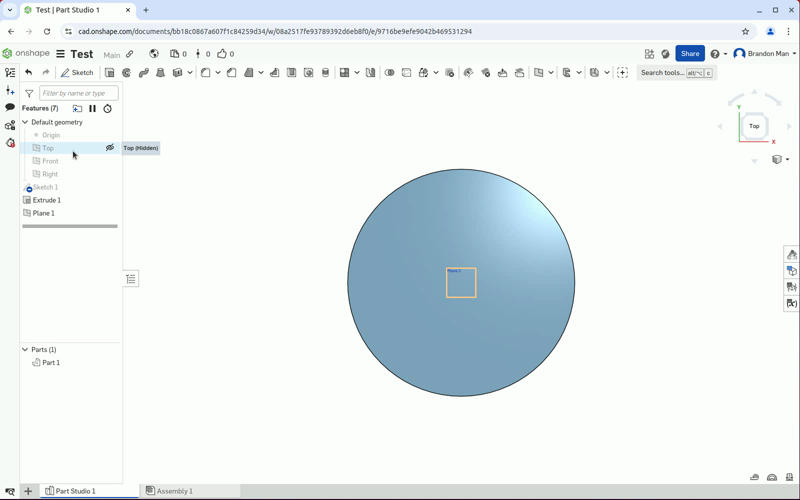
key(shift+s)
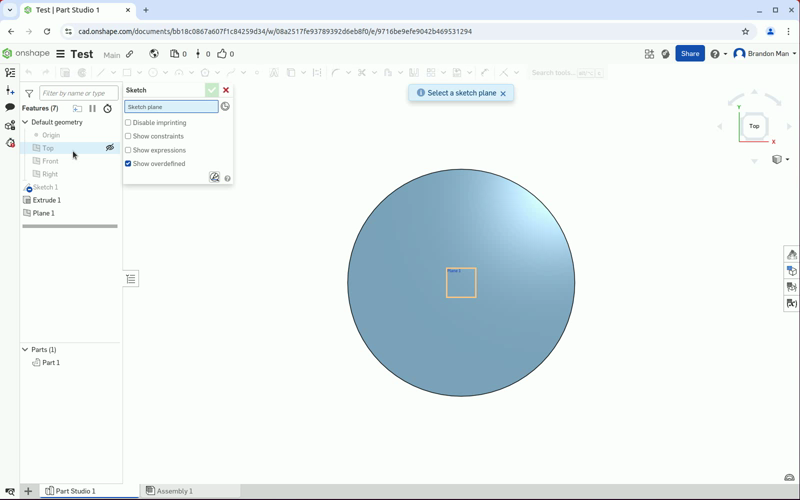
mouse_move(73, 215)
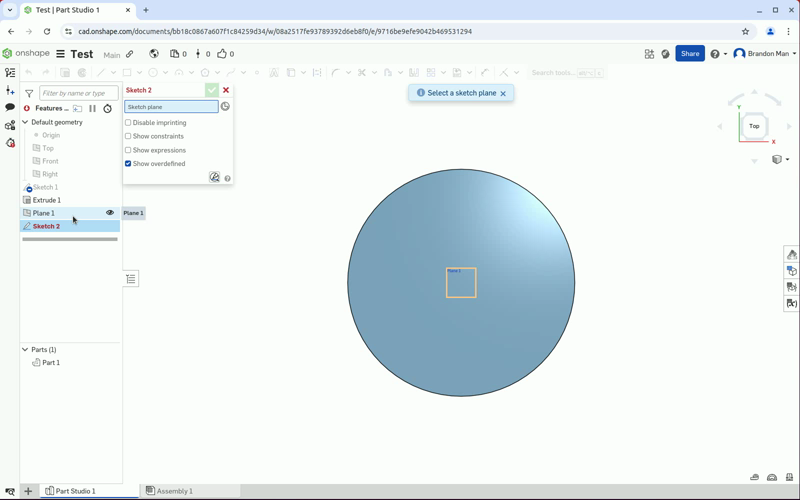
click(73, 215)
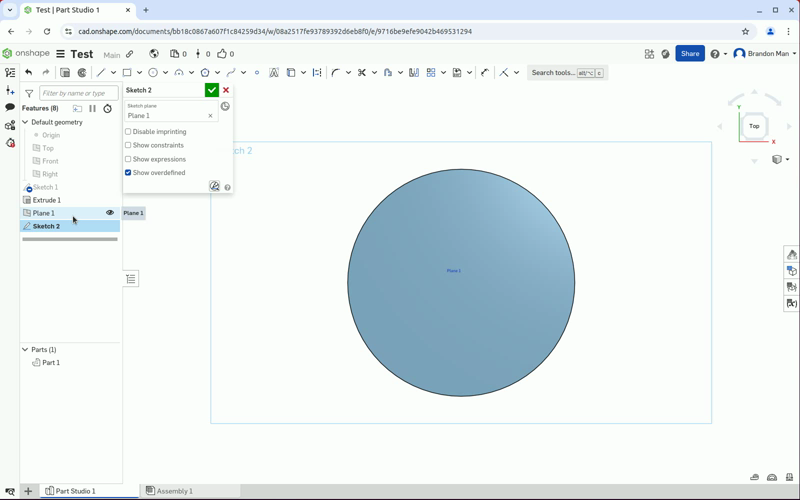
mouse_move(73, 352)
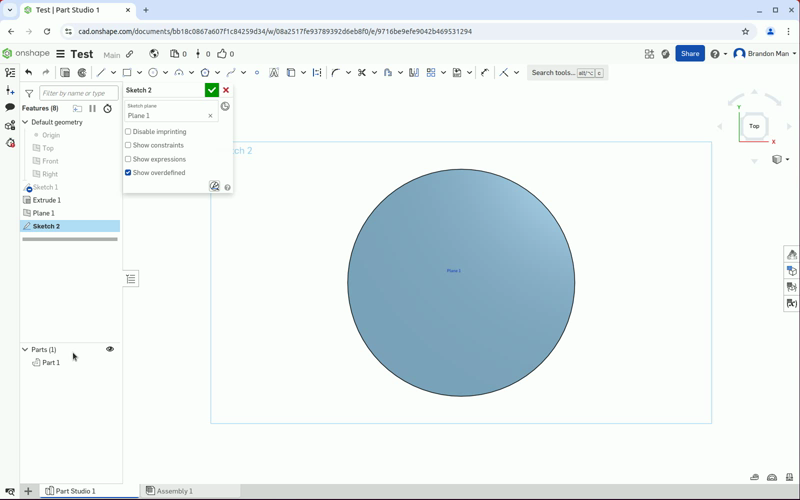
key(y)
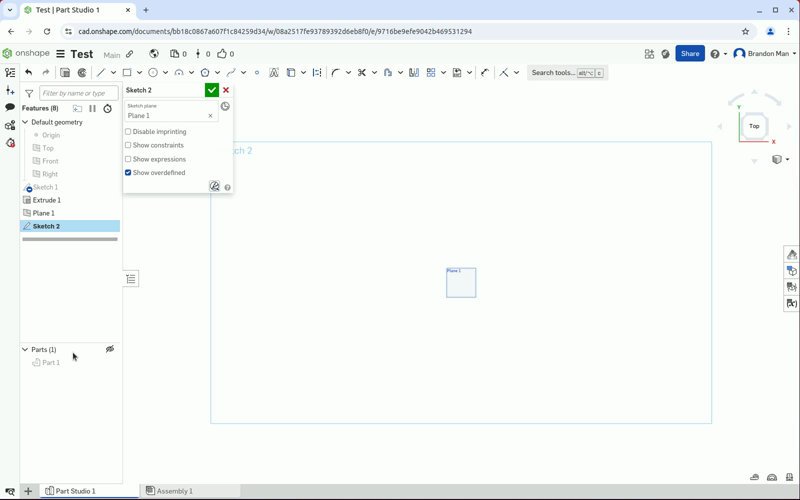
key(c)
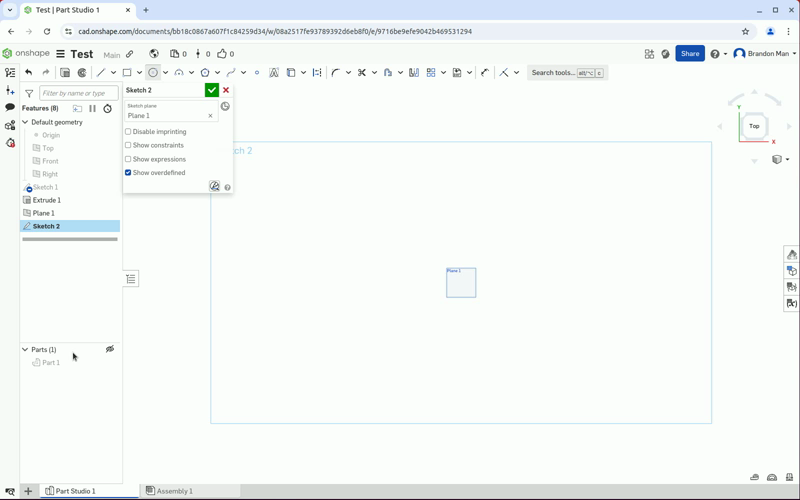
key_down(shift)
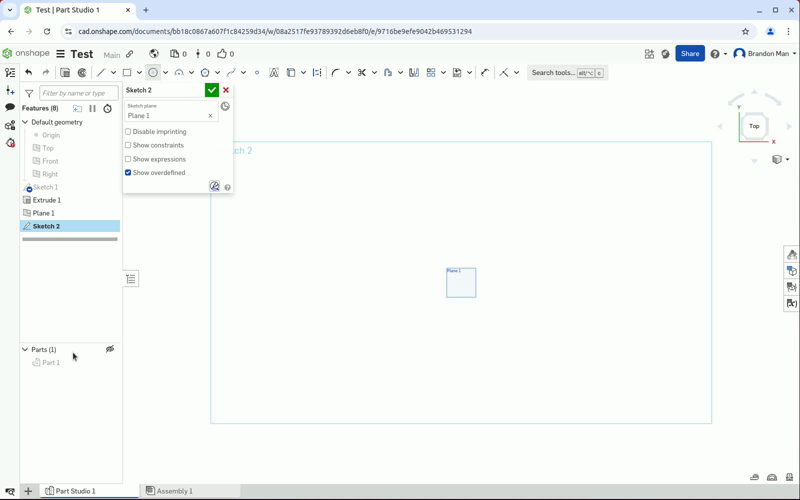
mouse_move(460, 282)
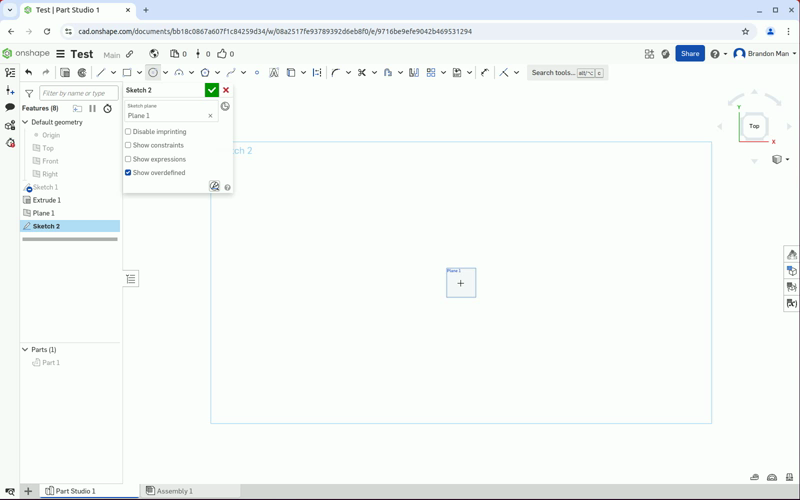
click(460, 282)
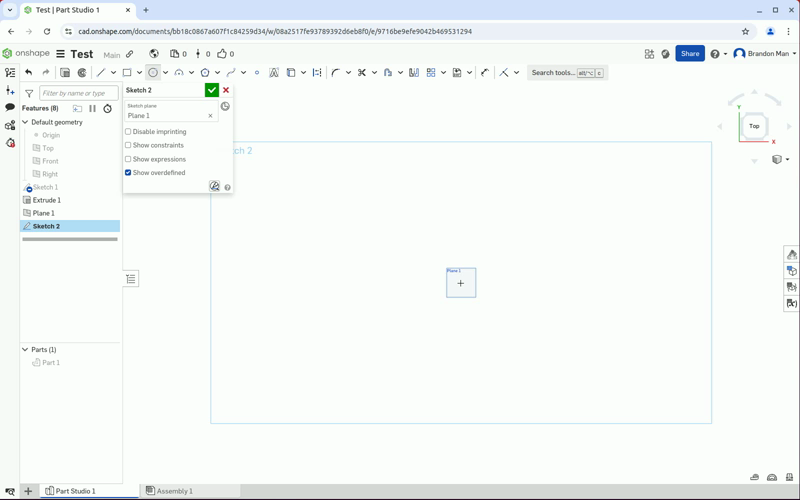
key_up(shift)
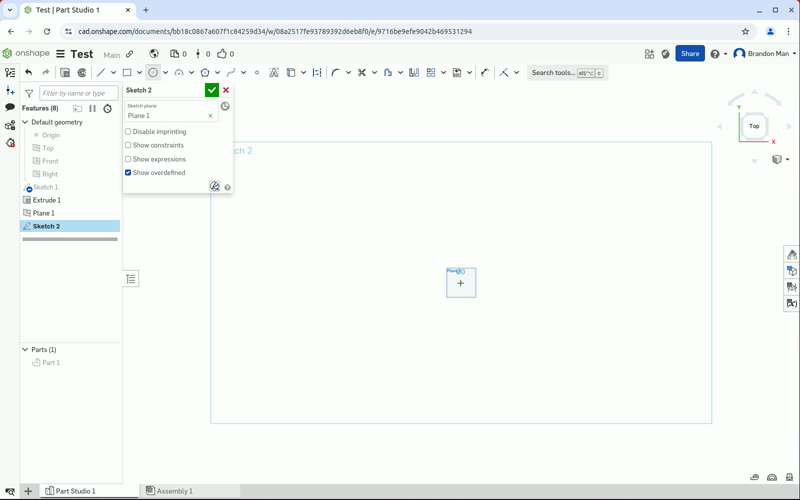
mouse_move(555, 282)
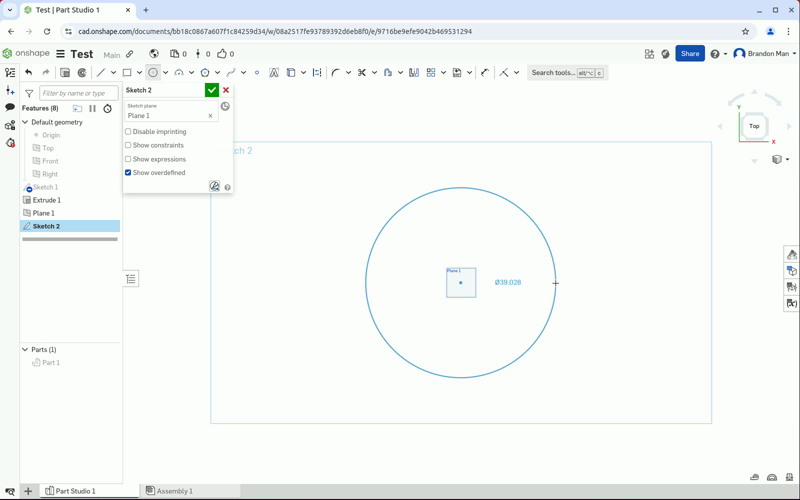
click(555, 282)
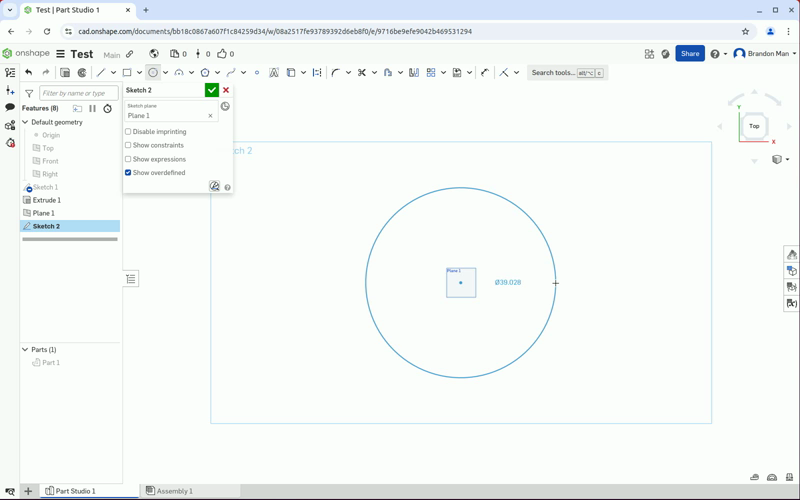
key(esc)
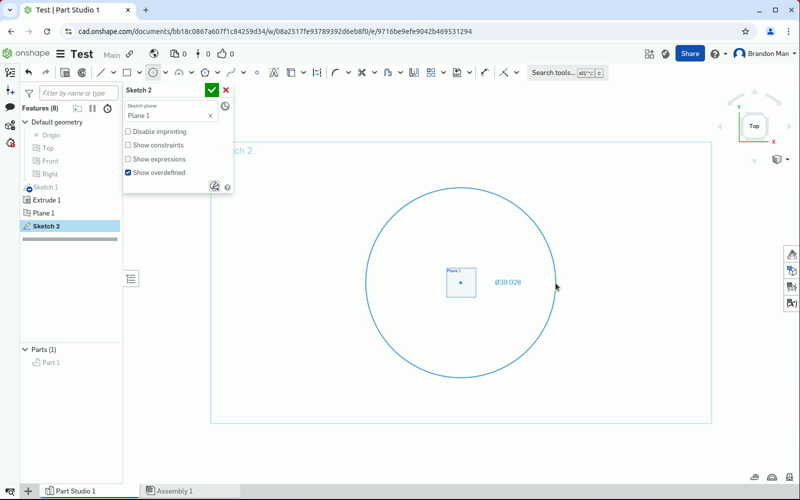
mouse_move(393, 315)
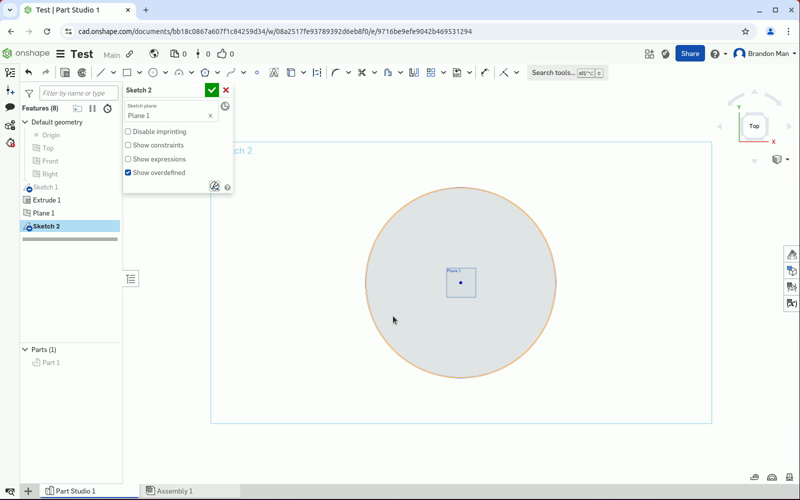
click(393, 315)
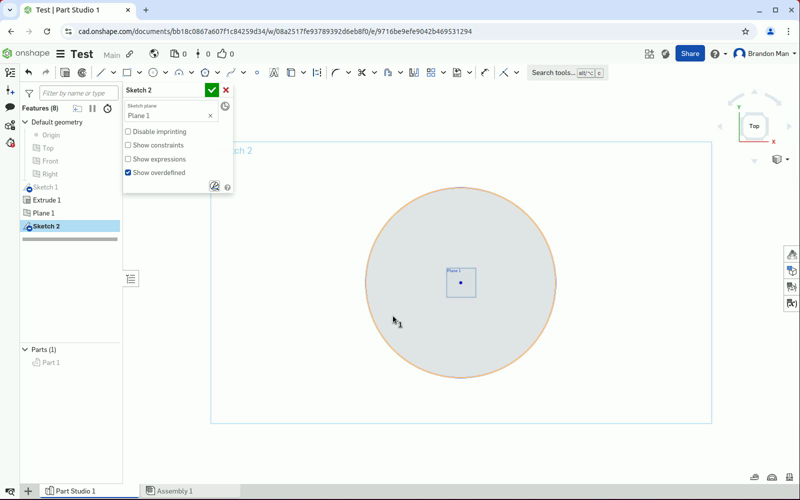
mouse_move(73, 352)
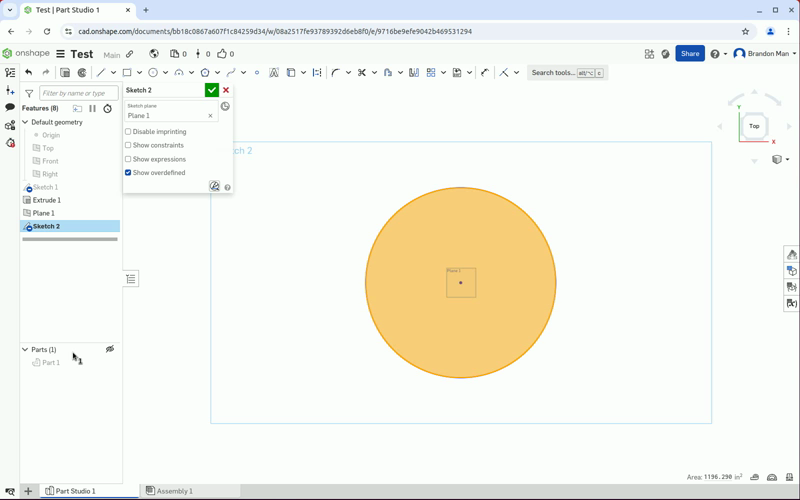
key(shift+y)
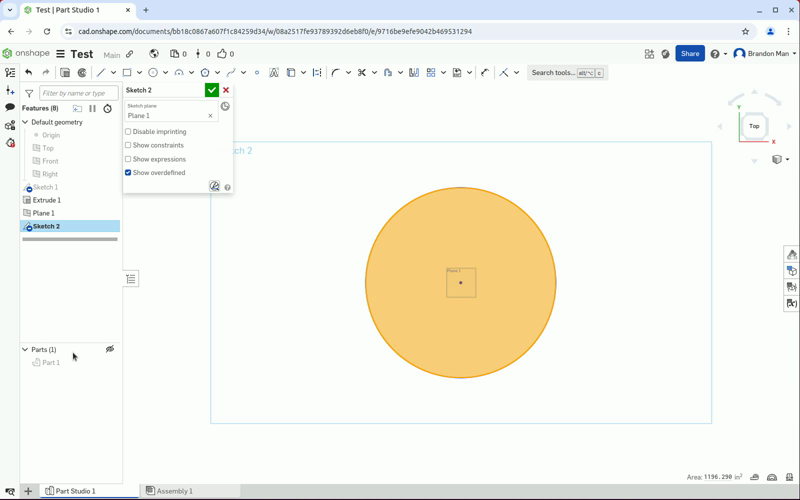
key(shift+e)
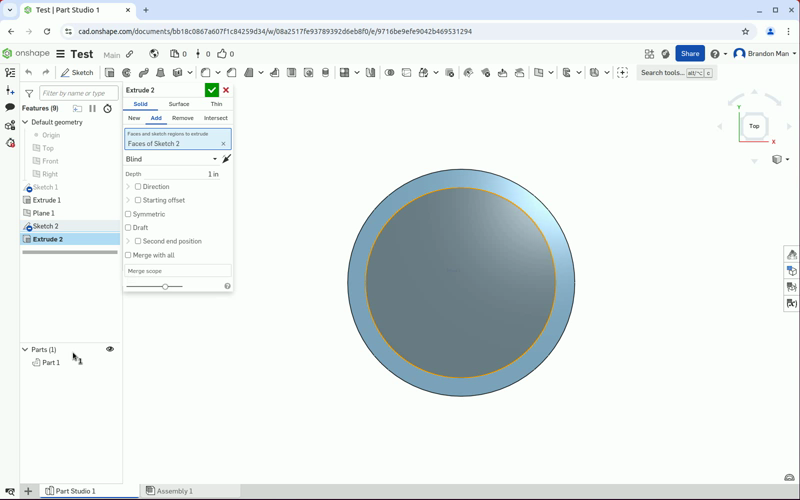
mouse_move(143, 106)
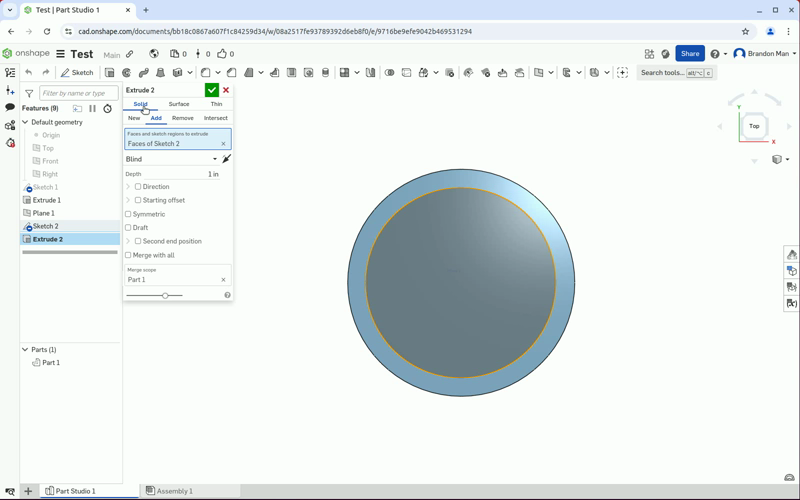
click(143, 106)
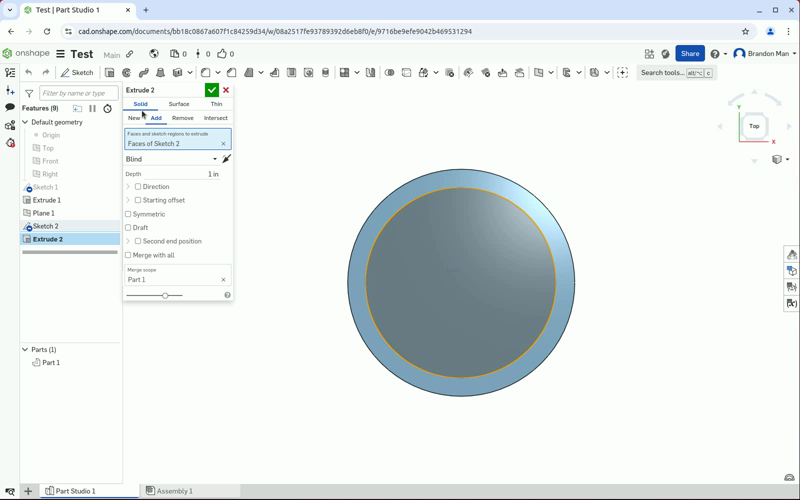
mouse_move(137, 120)
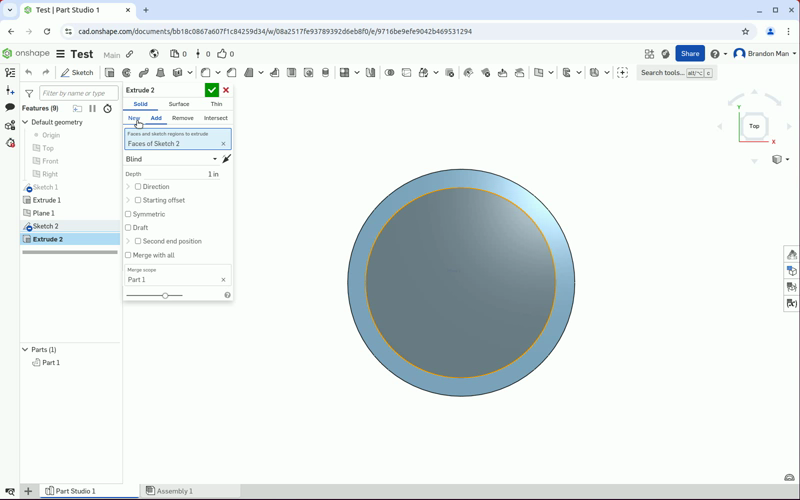
click(137, 120)
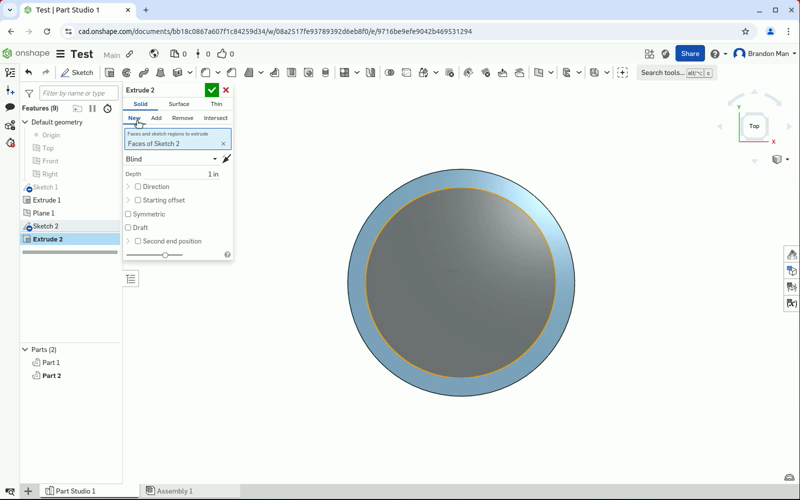
key(tab, 4)
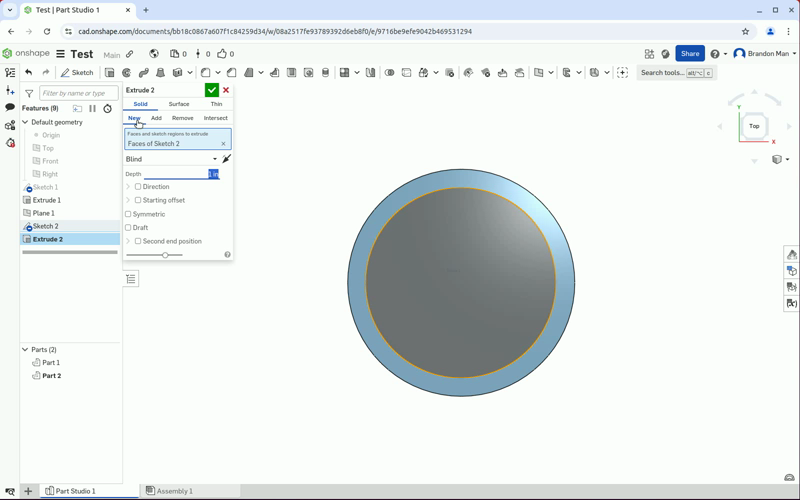
text(0.963)
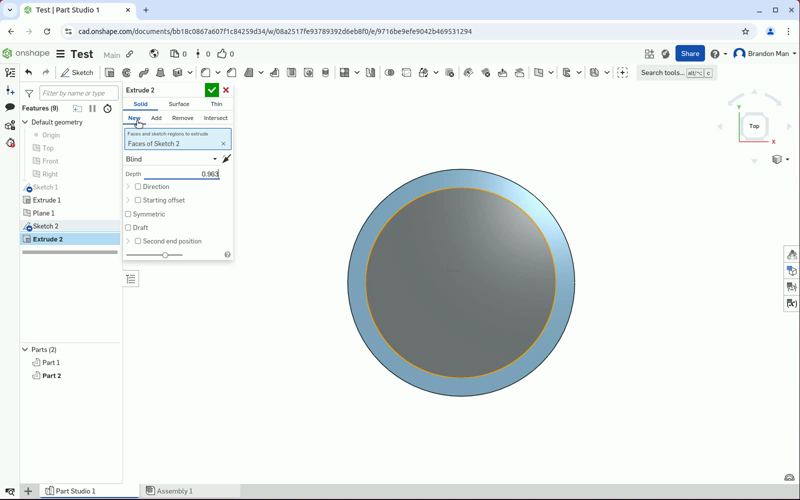
key(enter)
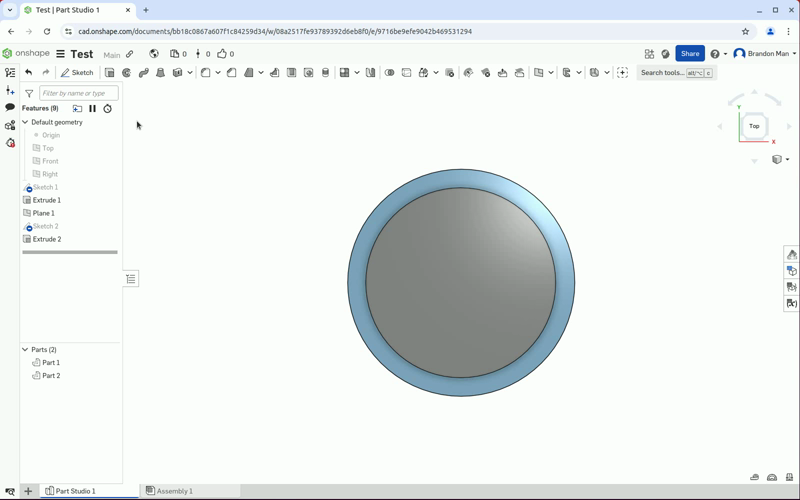
key(shift+h)
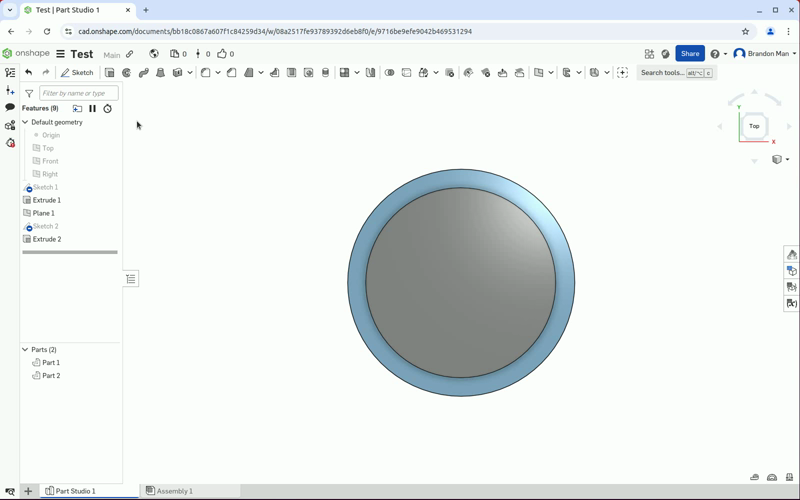
key(shift+h)
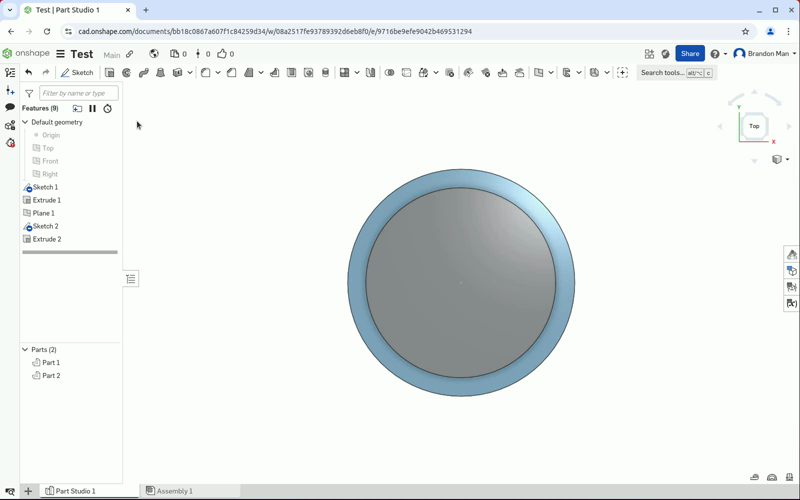
key(shift+7)
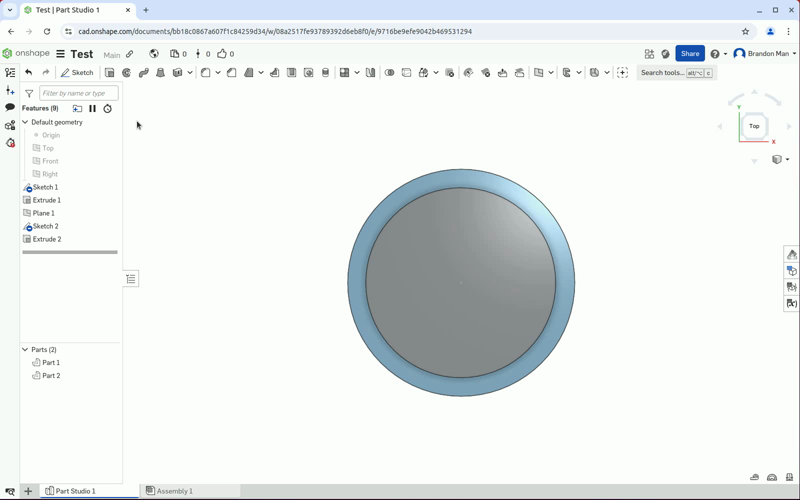
key(up, 3)
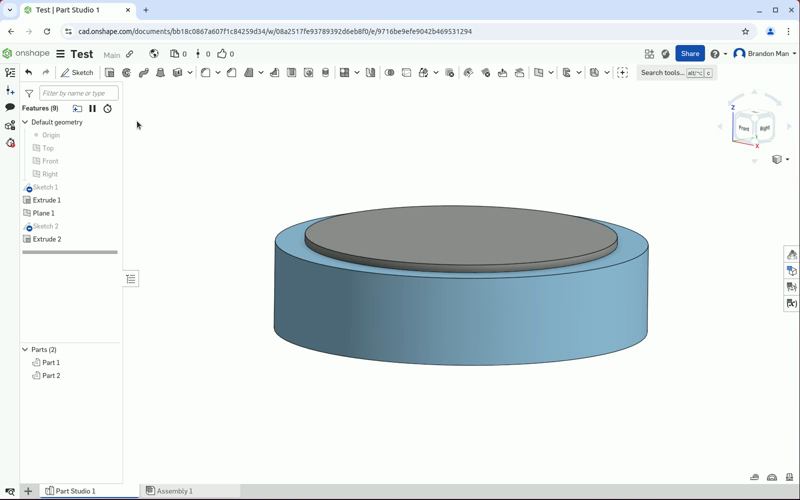
key(left, 3)
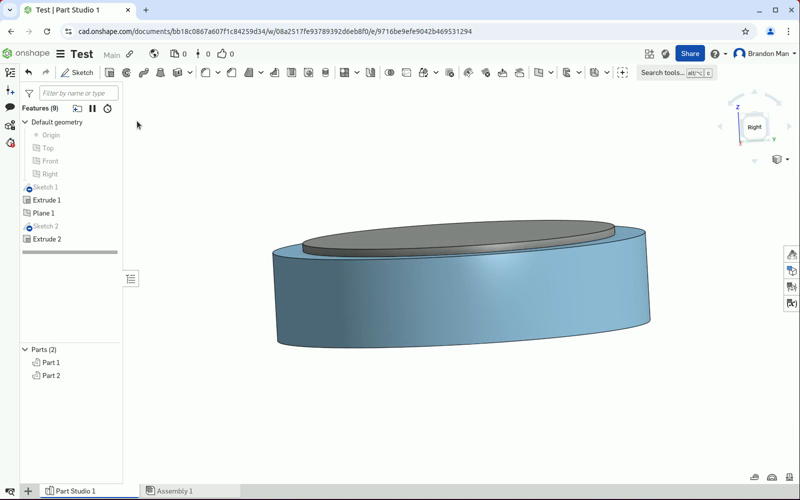
key(right, 3)
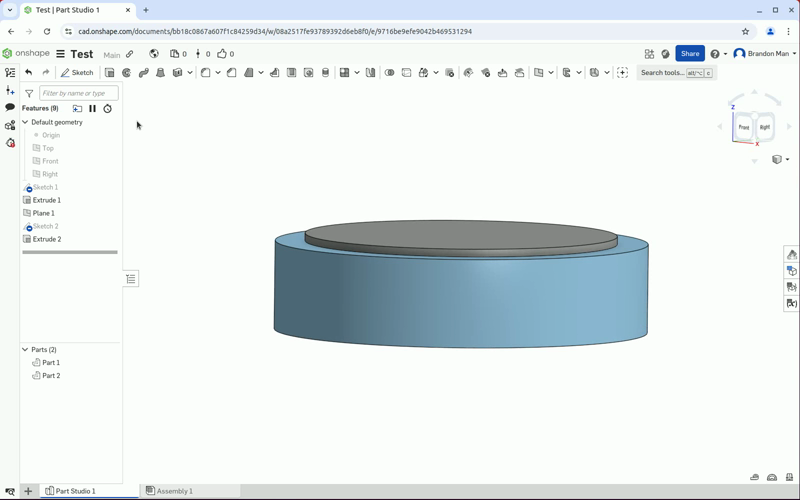
key(down, 3)
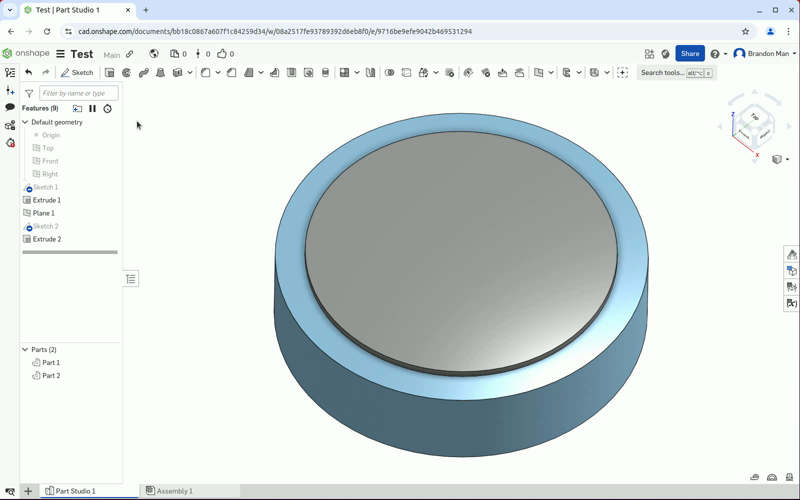
mouse_move(73, 189)
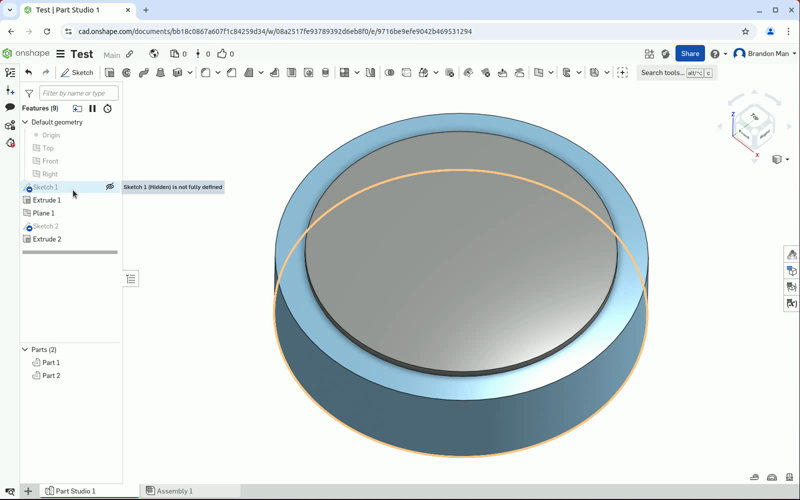
click(73, 189)